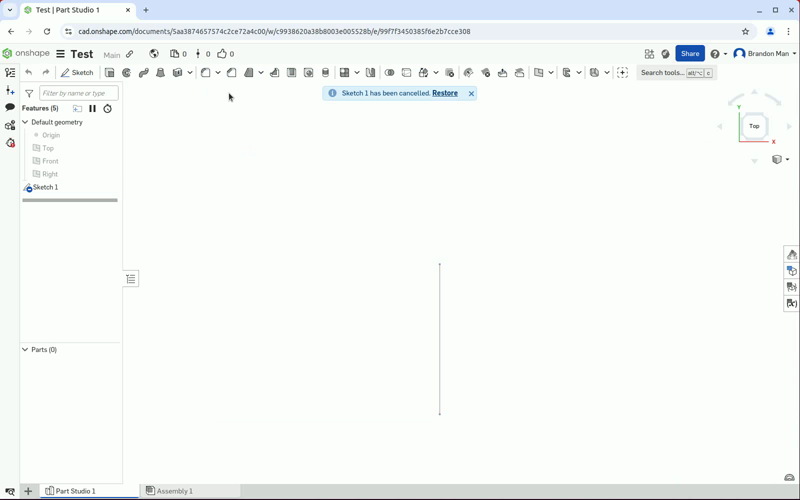
key(shift+h)
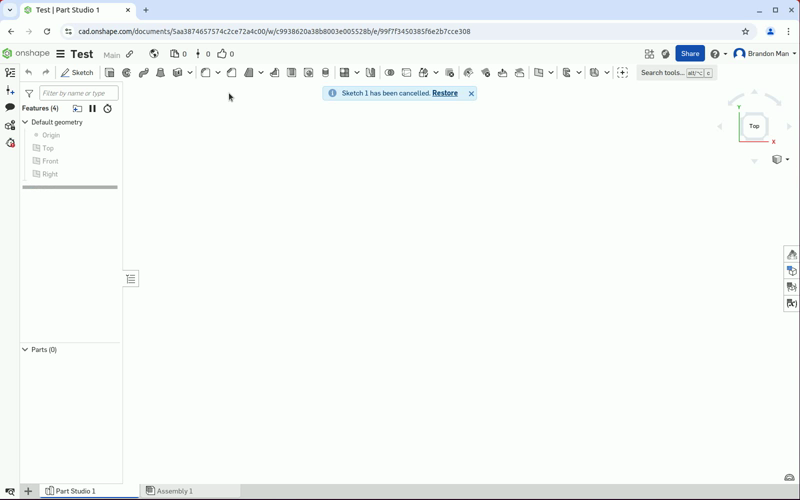
key(shift+s)
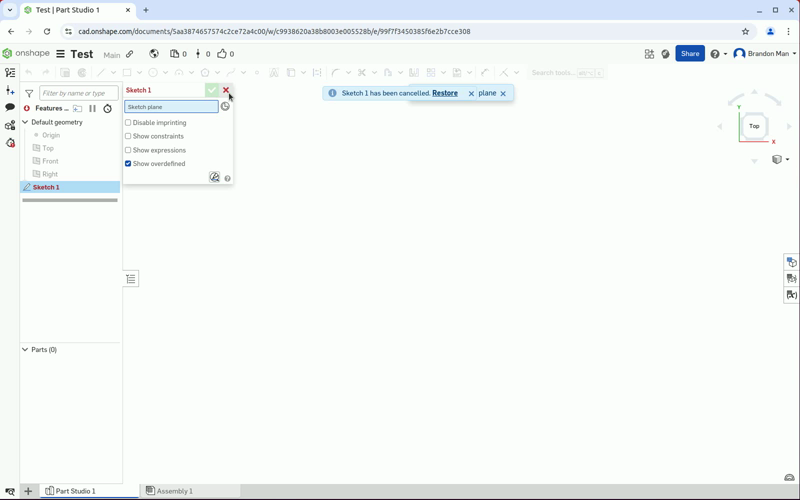
mouse_move(73, 150)
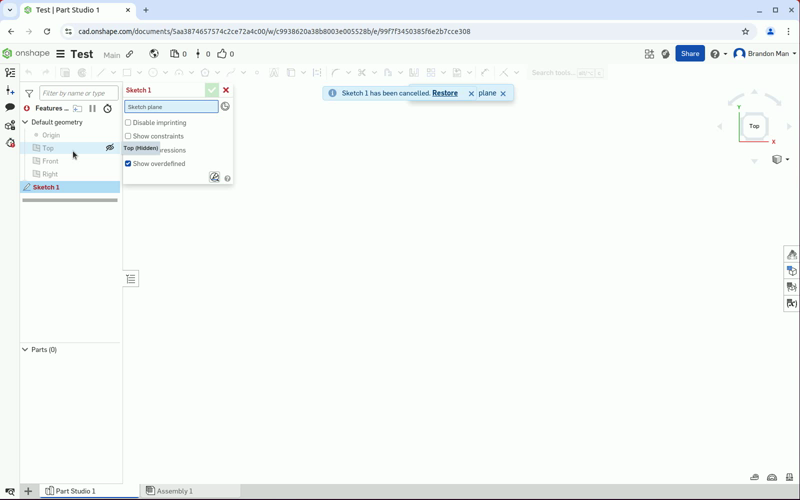
click(73, 150)
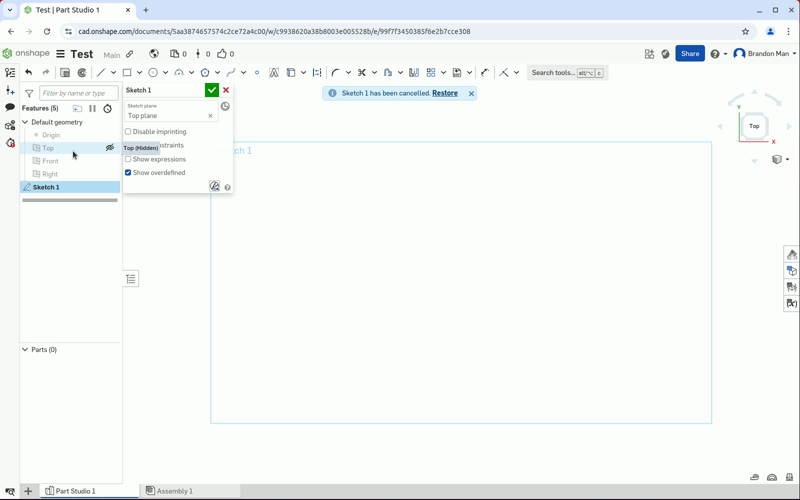
mouse_move(73, 352)
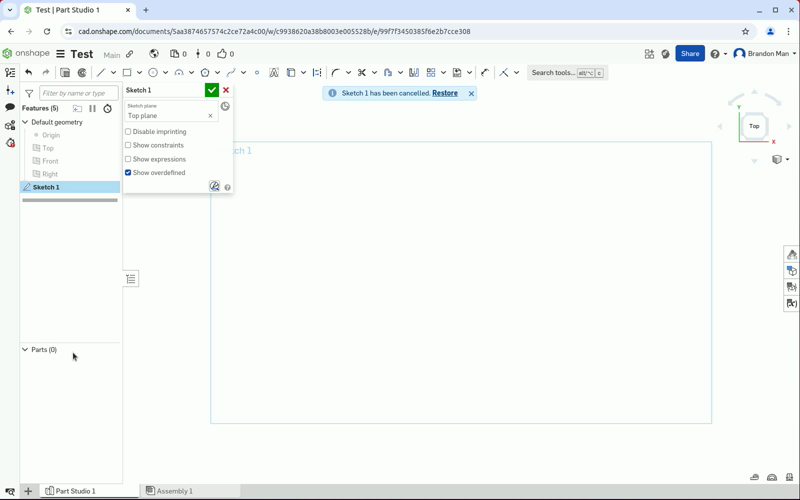
key(y)
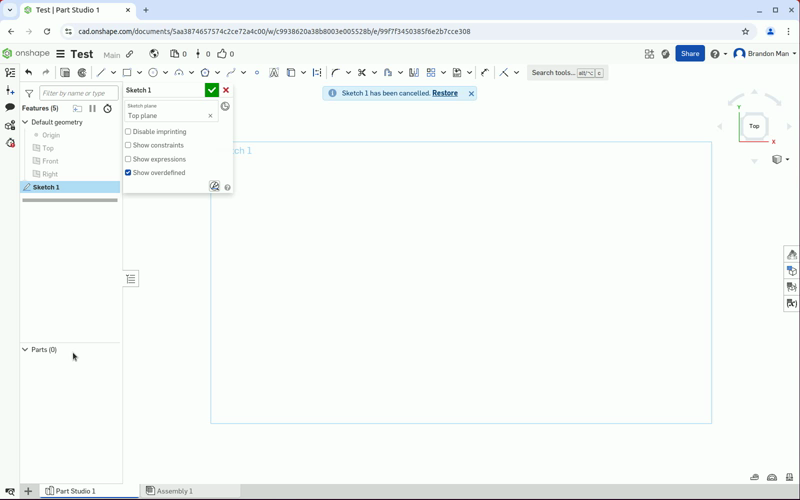
key(c)
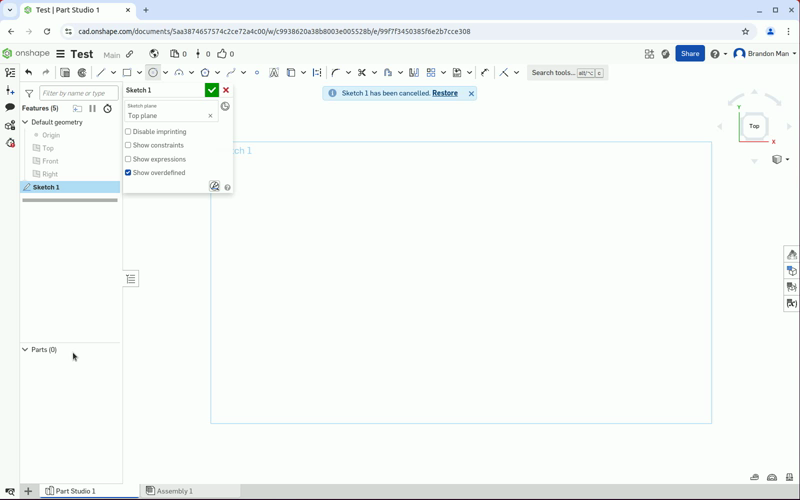
key_down(shift)
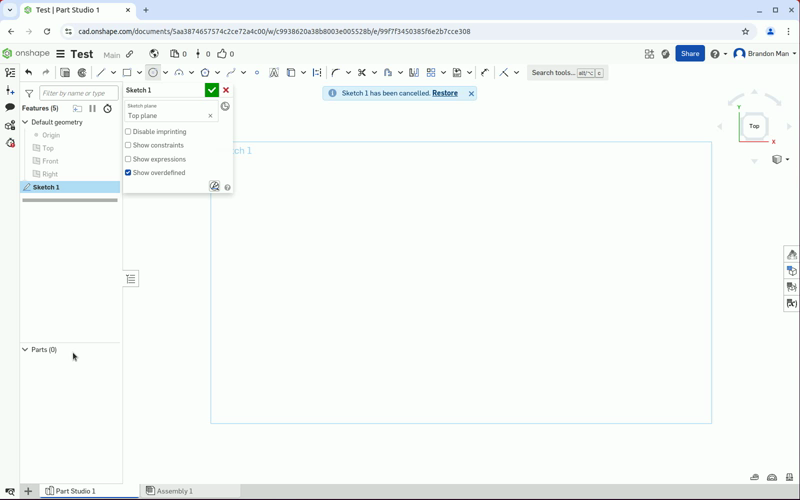
mouse_move(461, 282)
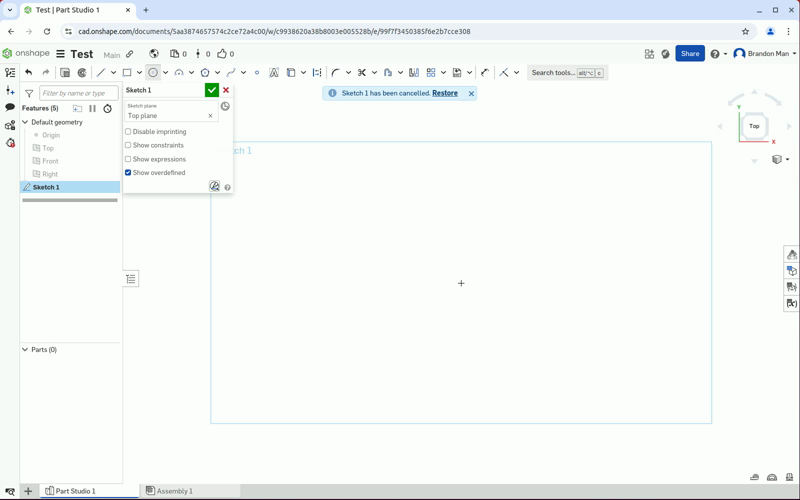
click(461, 282)
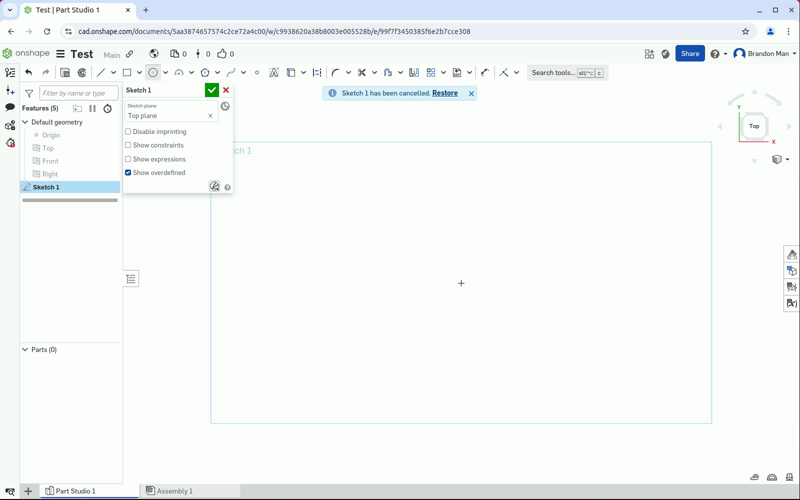
key_up(shift)
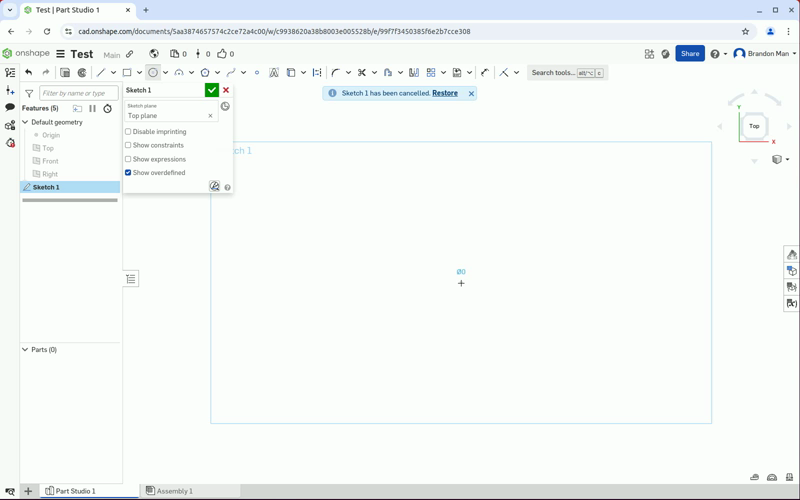
mouse_move(574, 282)
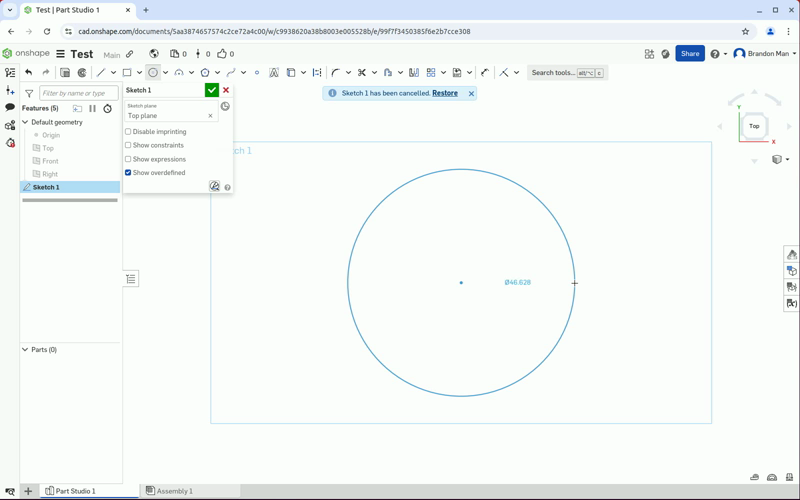
click(574, 282)
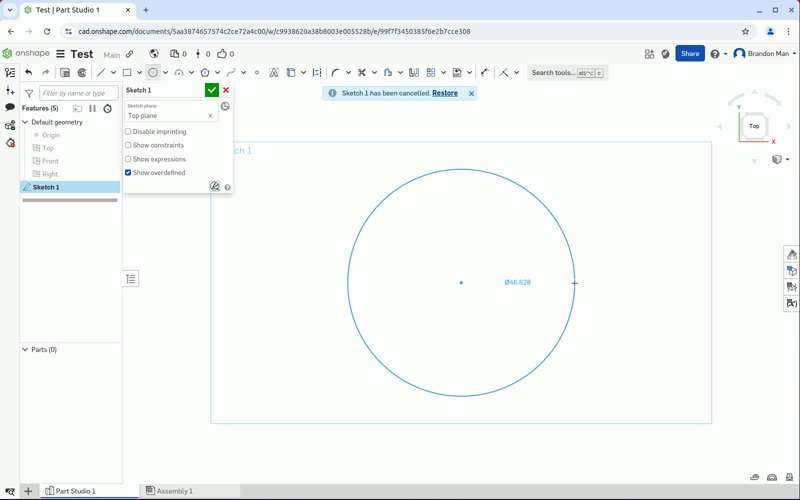
key(esc)
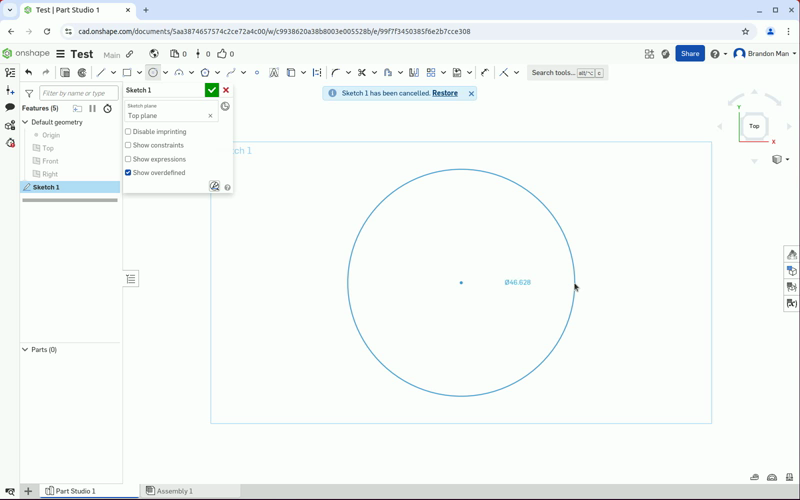
mouse_move(453, 338)
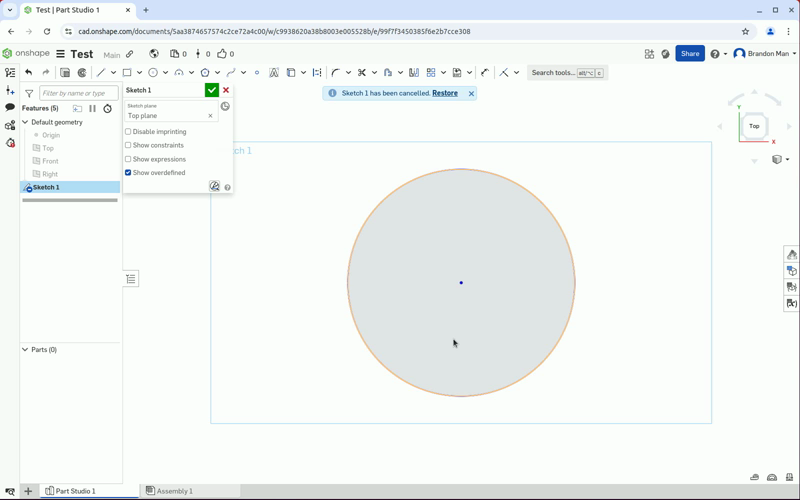
click(453, 338)
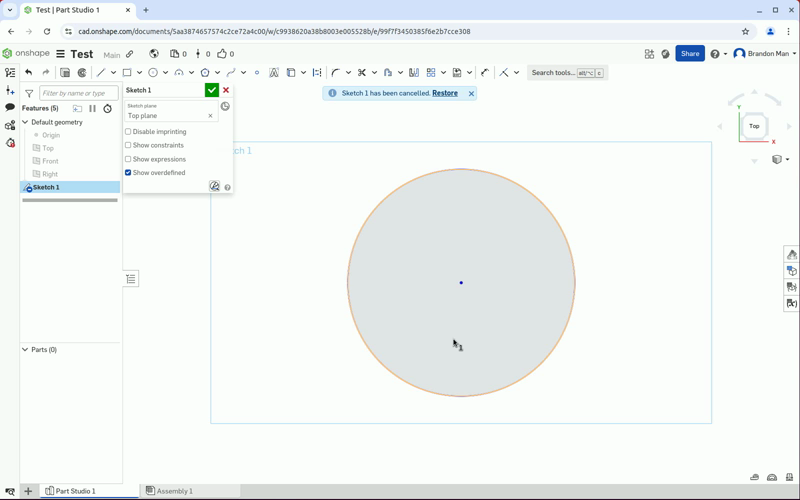
mouse_move(73, 352)
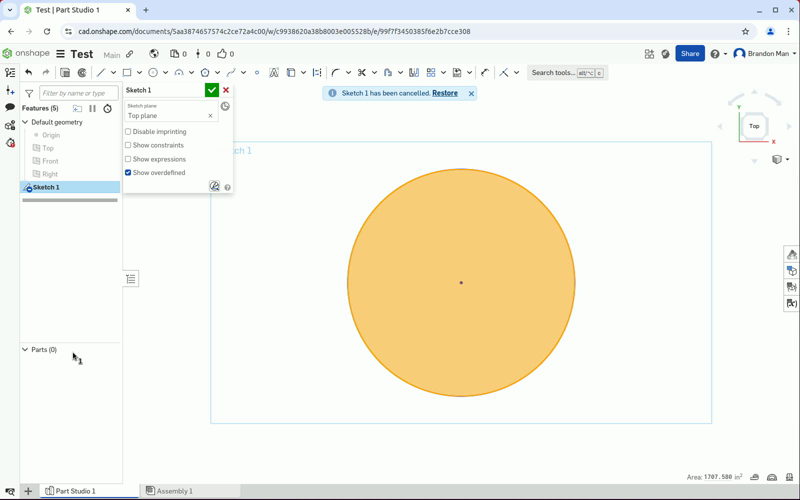
key(shift+y)
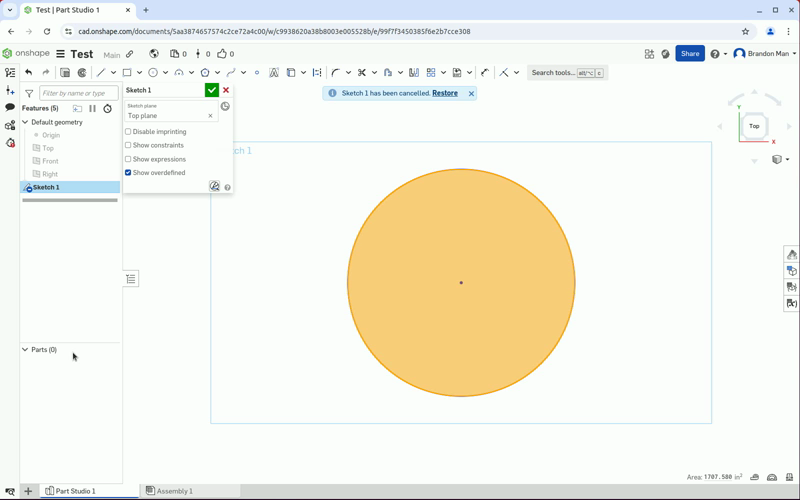
key(shift+e)
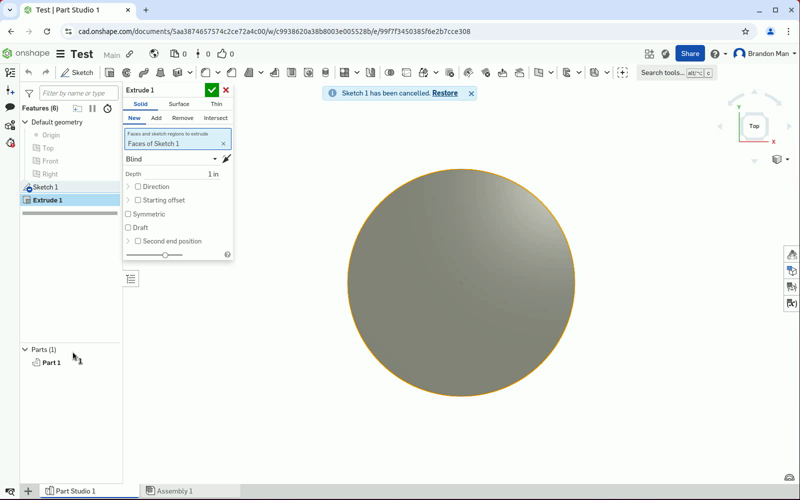
mouse_move(143, 106)
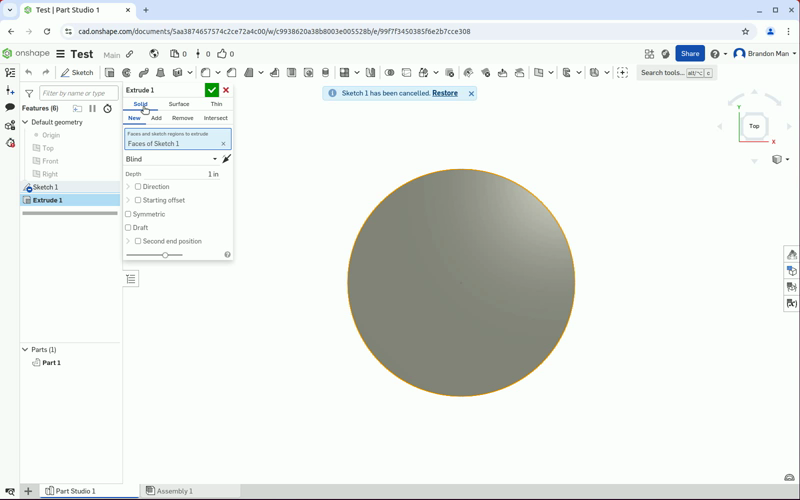
click(143, 106)
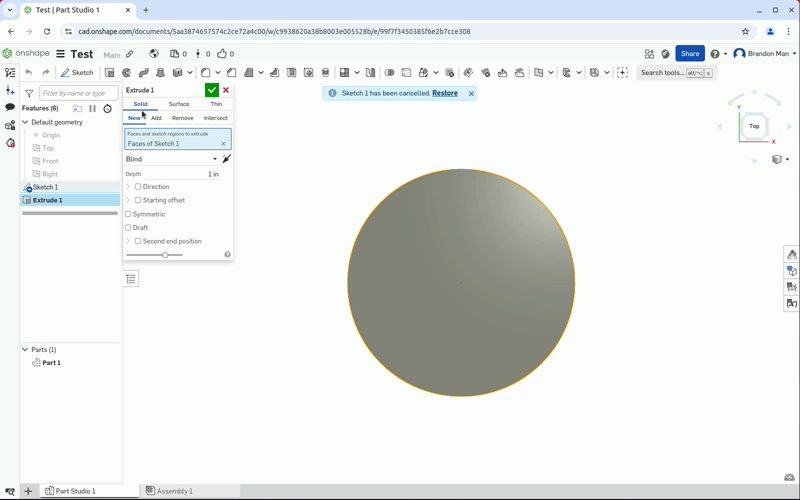
mouse_move(137, 120)
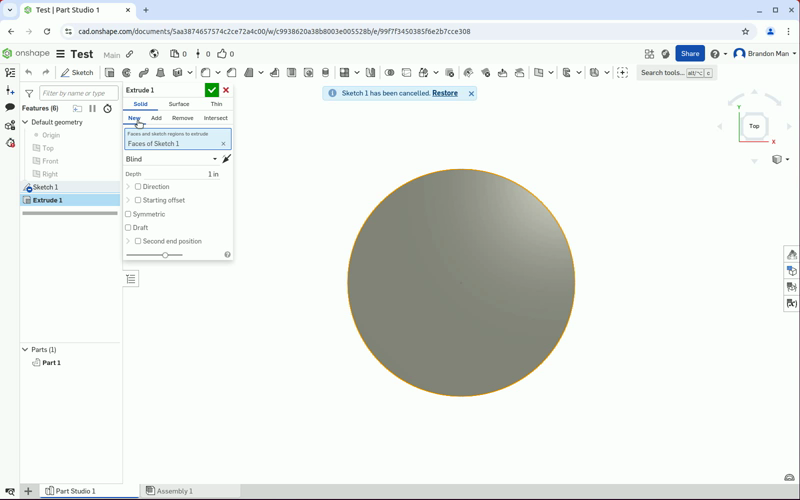
click(137, 120)
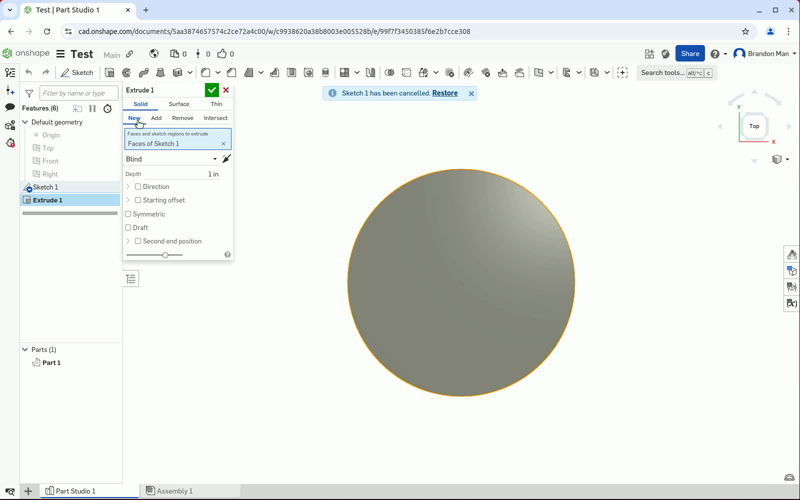
key(tab, 4)
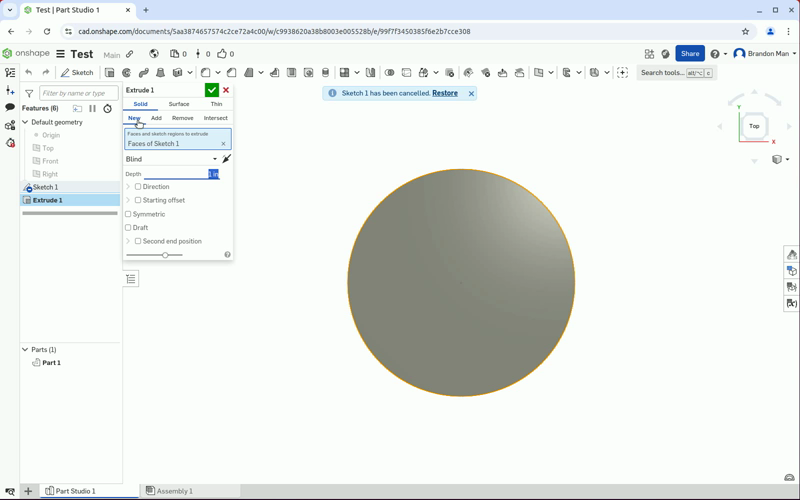
text(4.574)
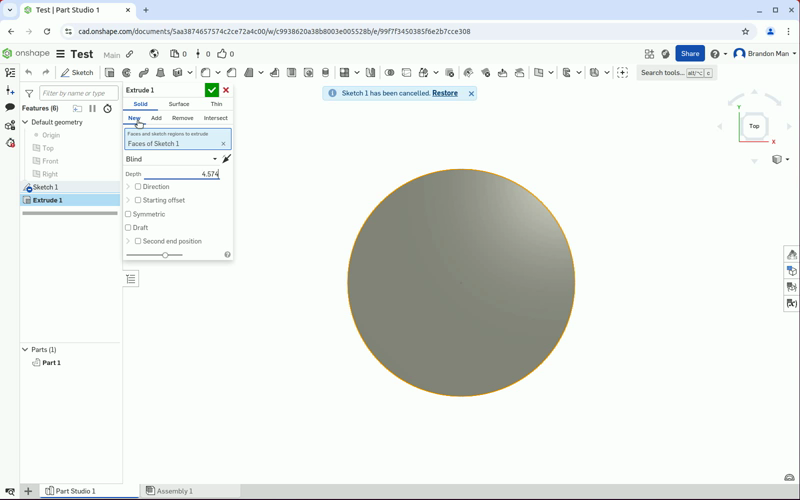
key(enter)
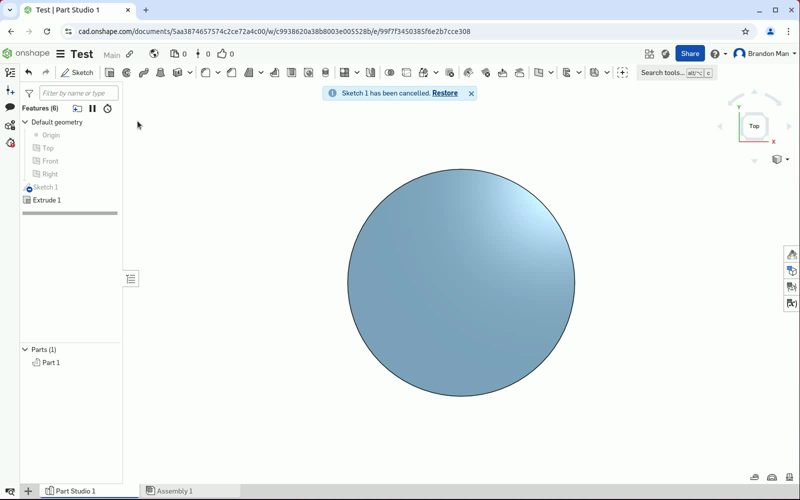
key(shift+h)
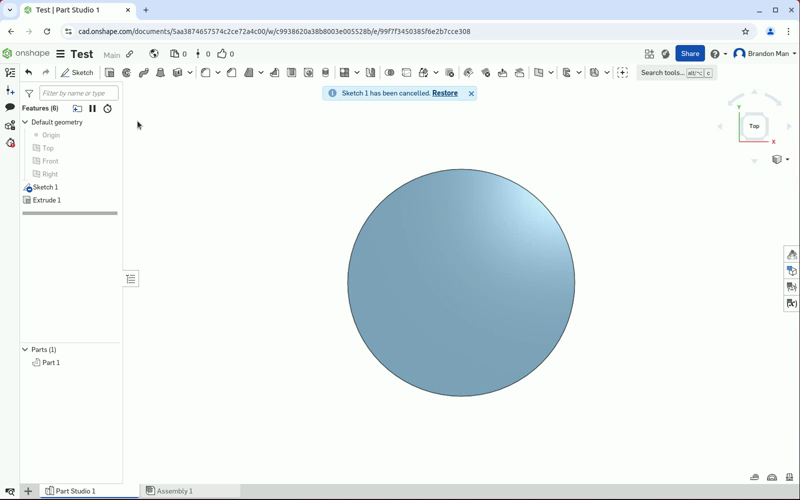
key(shift+h)
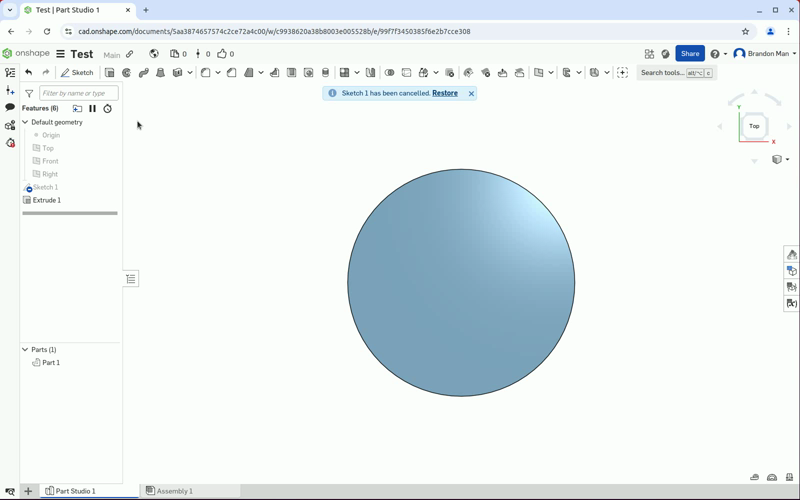
mouse_move(73, 189)
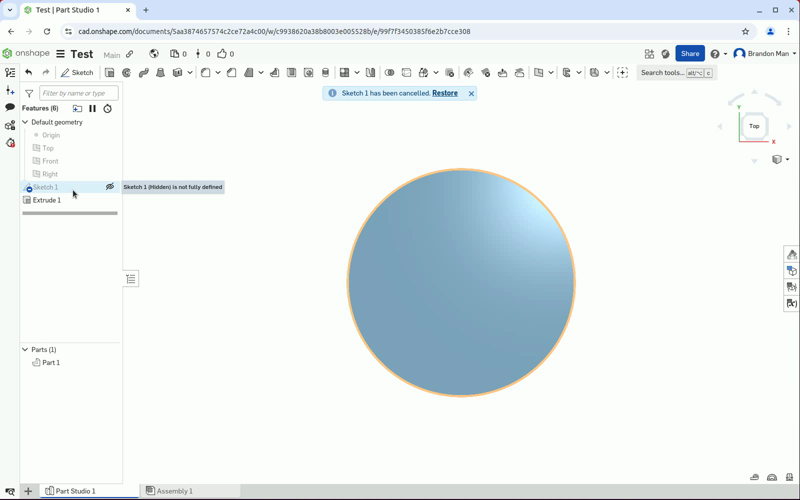
click(73, 189)
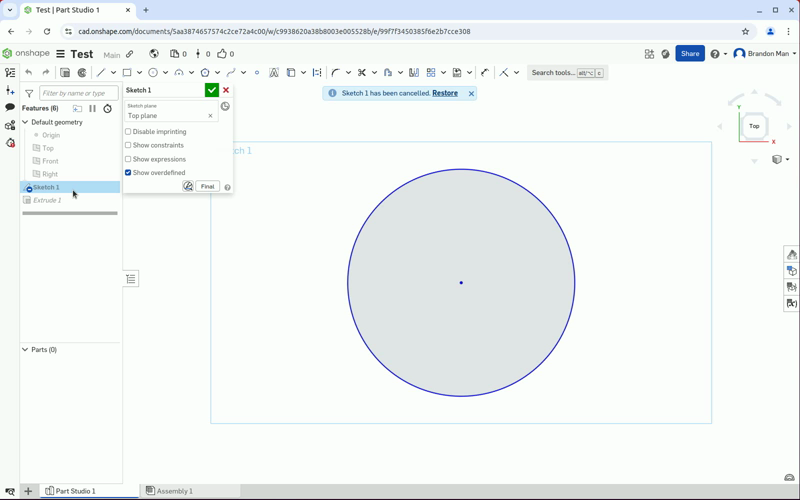
mouse_move(229, 92)
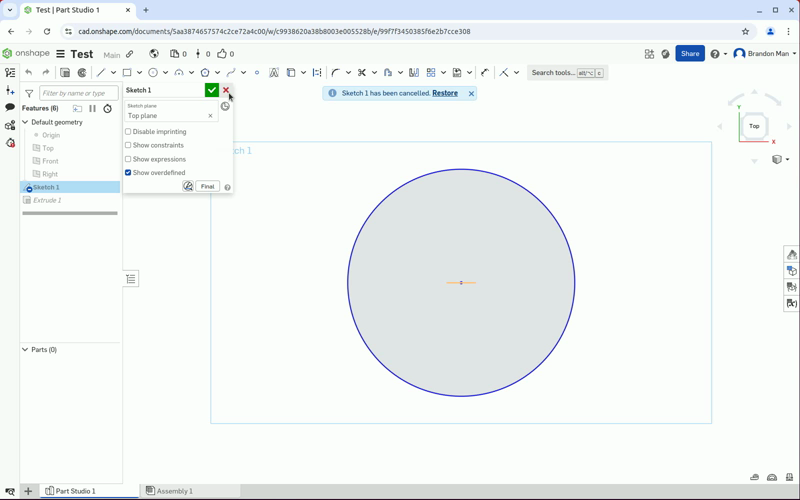
click(229, 92)
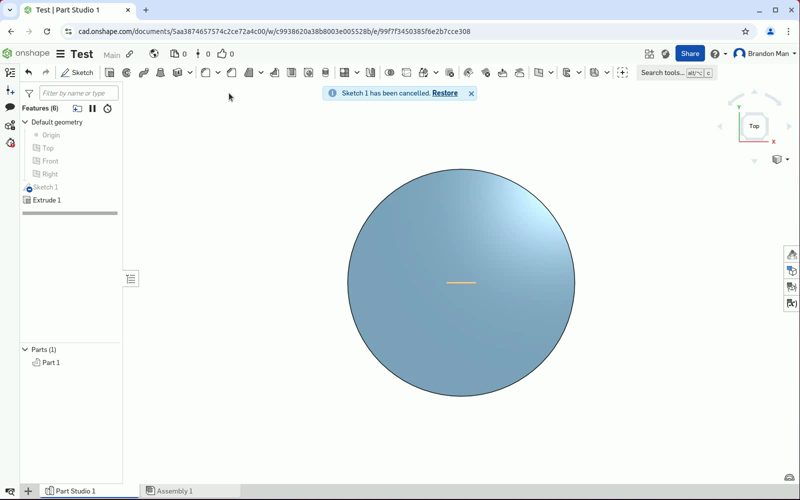
mouse_move(541, 75)
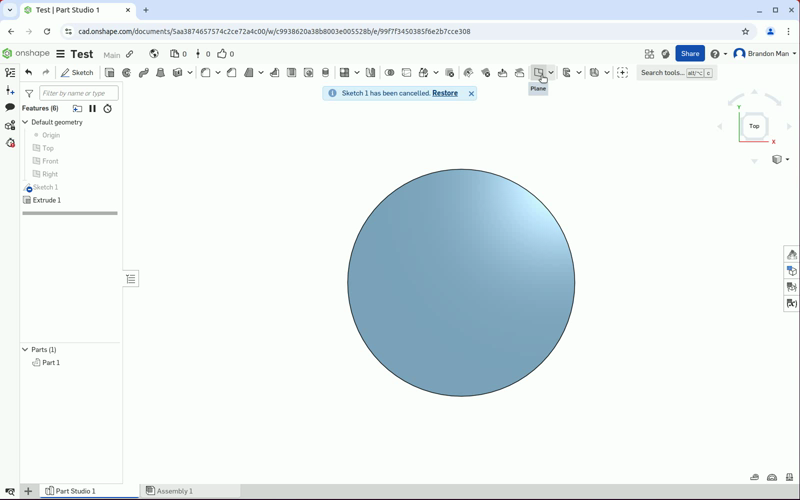
click(541, 75)
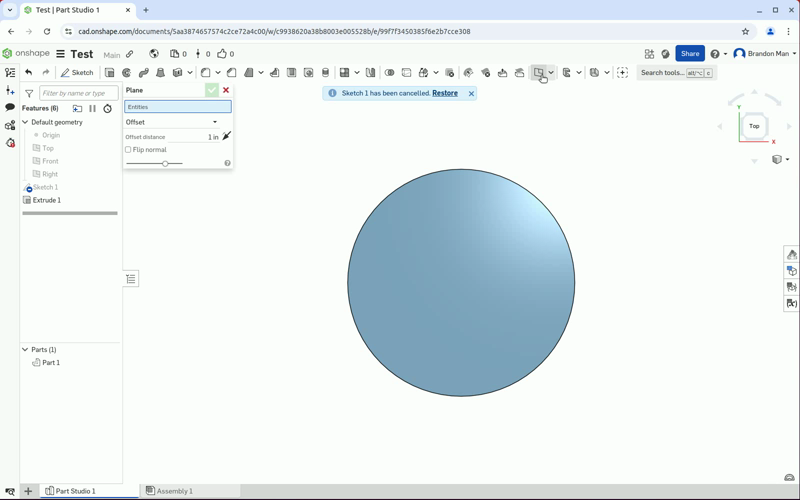
mouse_move(73, 150)
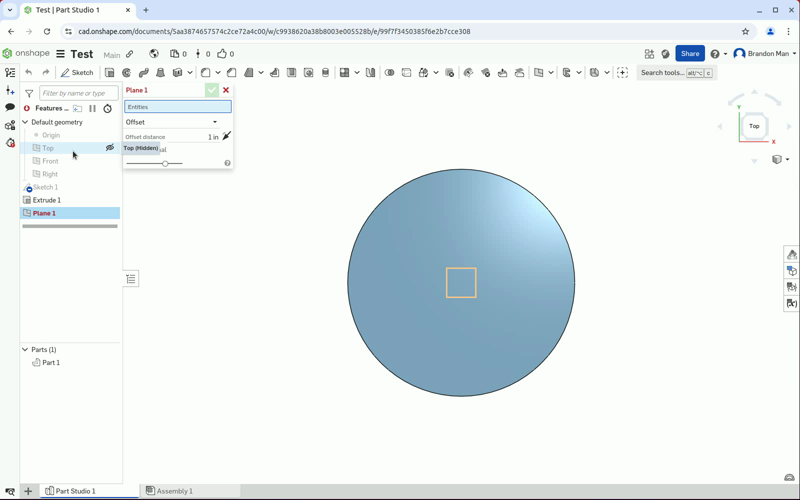
click(73, 150)
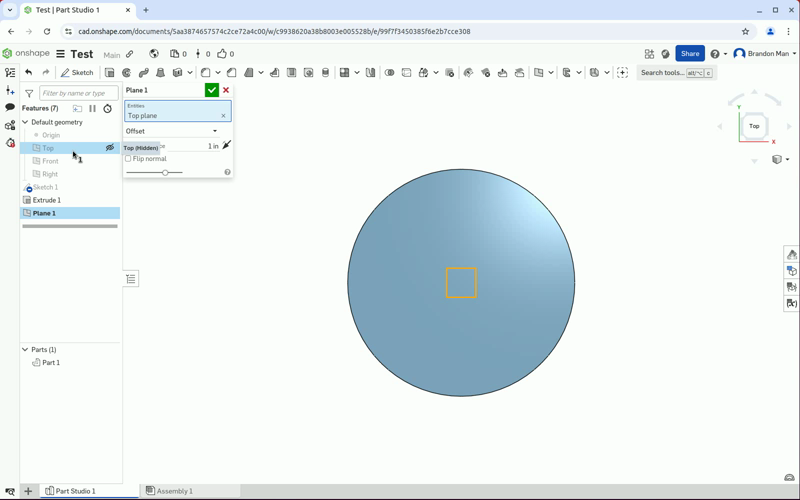
key(tab, 2)
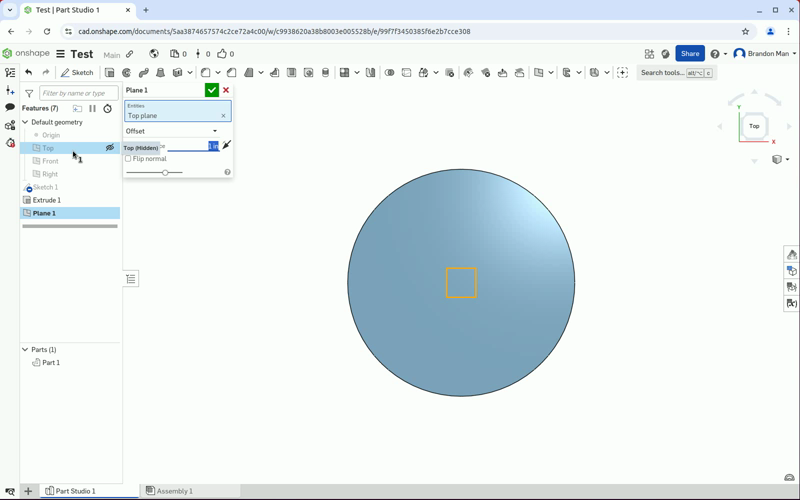
text(4.56)
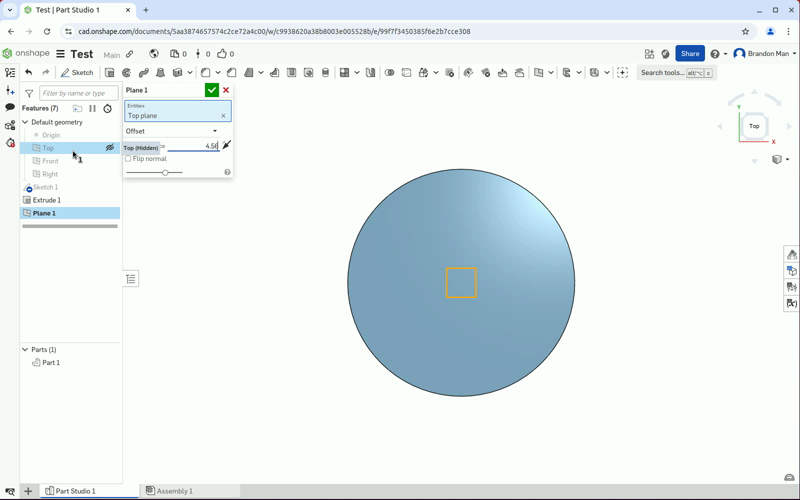
key(enter, 2)
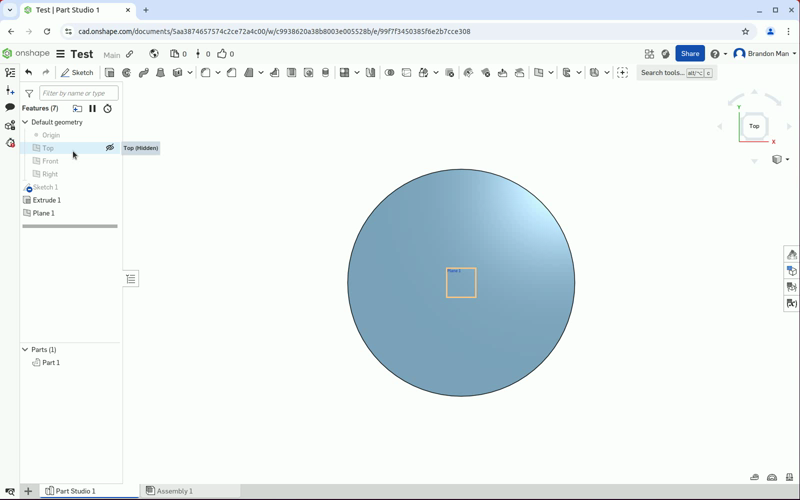
key(shift+s)
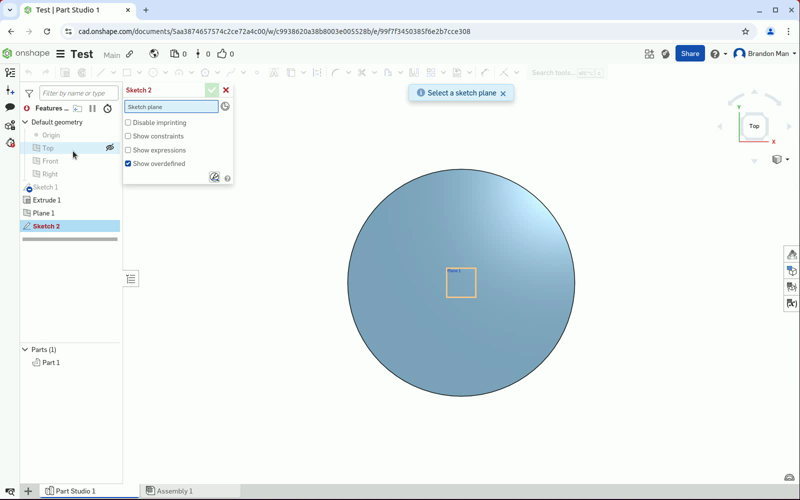
mouse_move(73, 215)
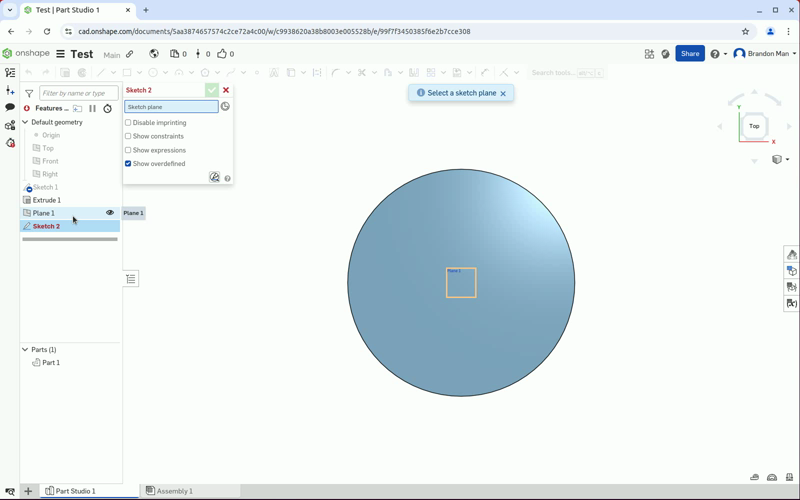
click(73, 215)
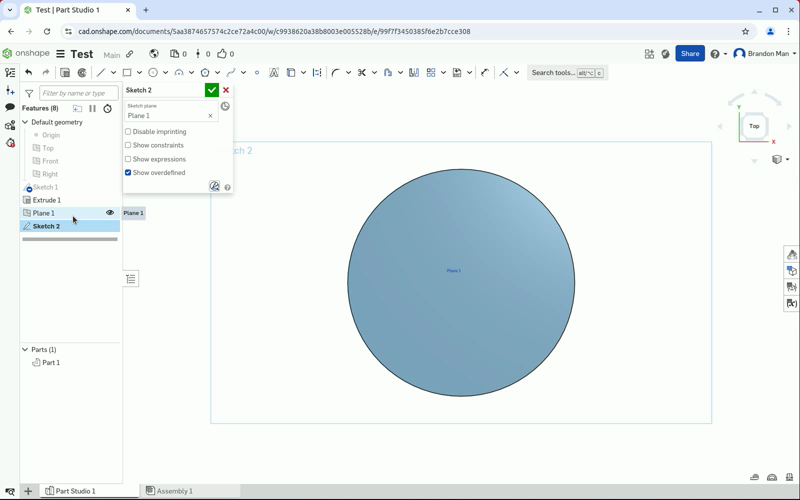
mouse_move(73, 352)
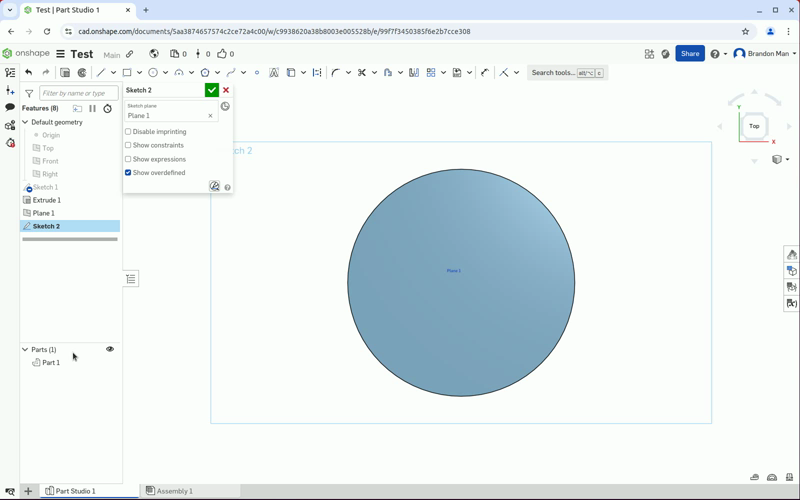
key(y)
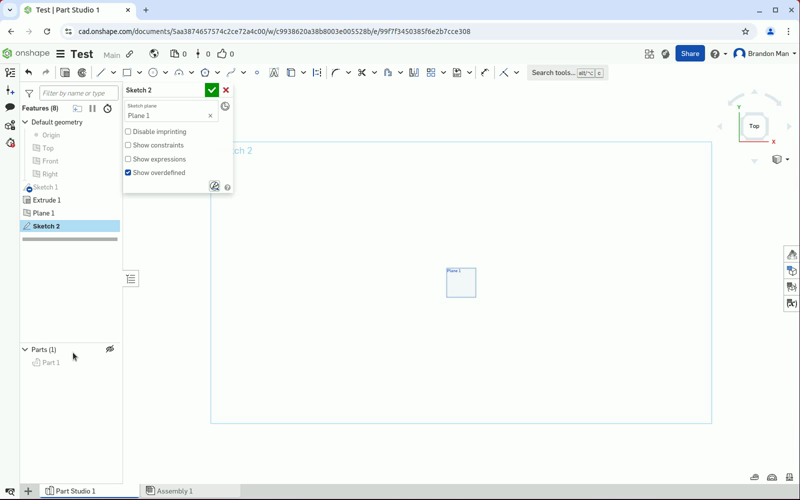
key(c)
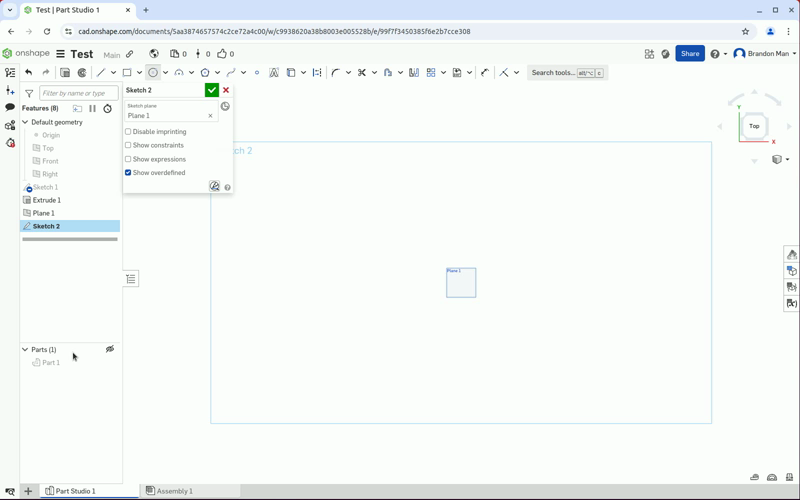
key_down(shift)
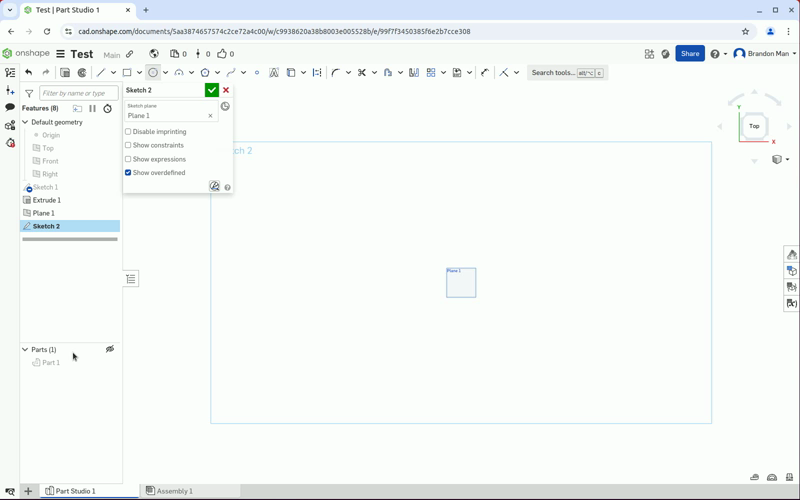
mouse_move(461, 282)
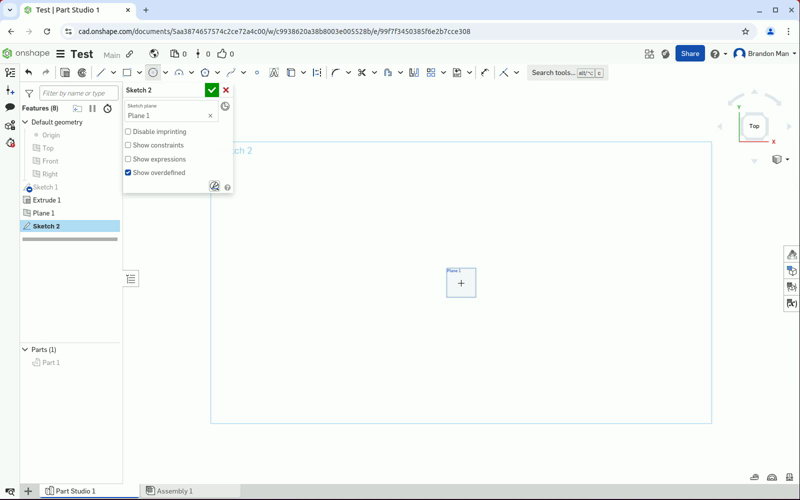
click(461, 282)
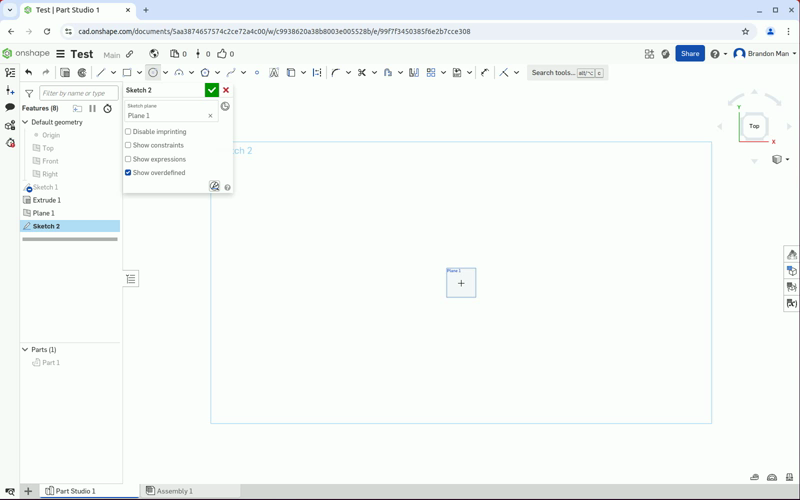
key_up(shift)
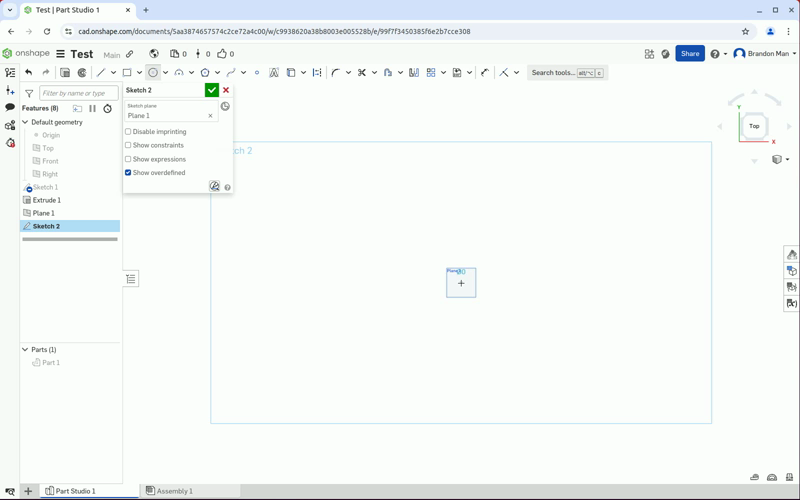
mouse_move(507, 282)
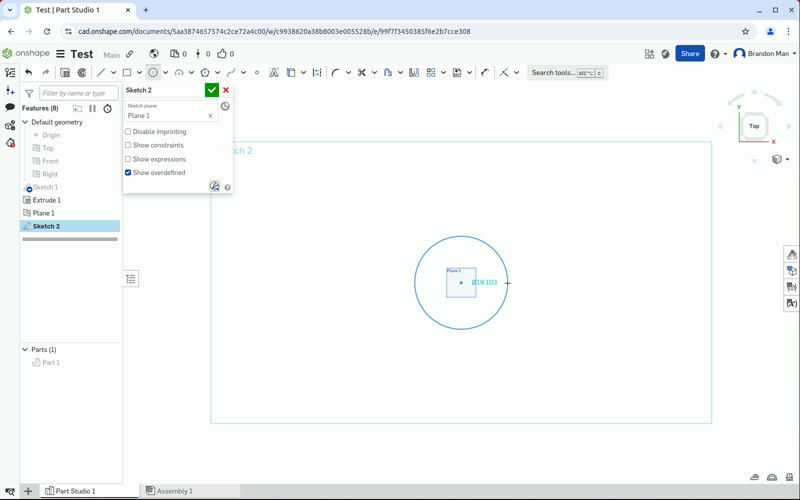
click(507, 282)
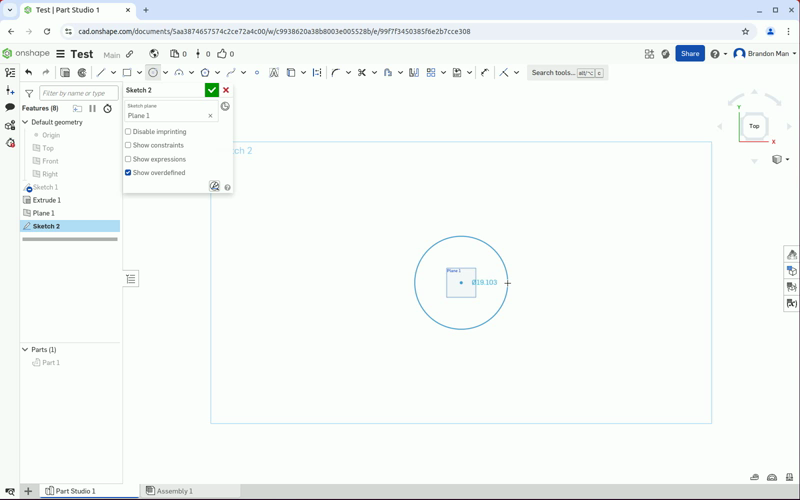
key(esc)
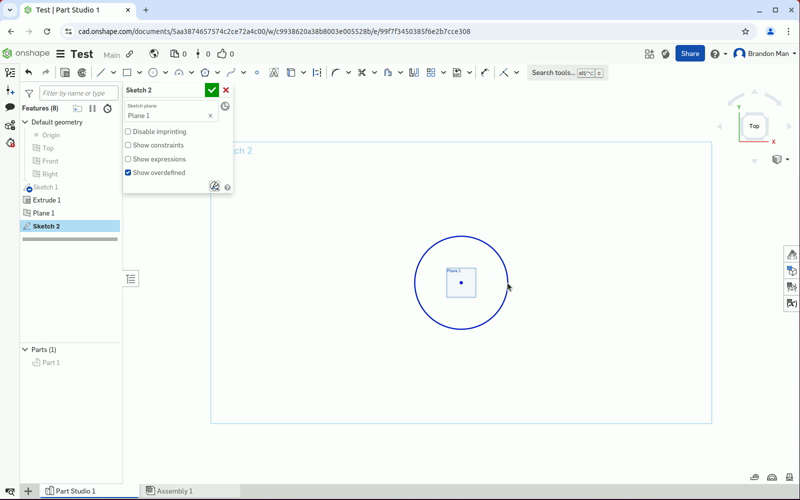
mouse_move(446, 272)
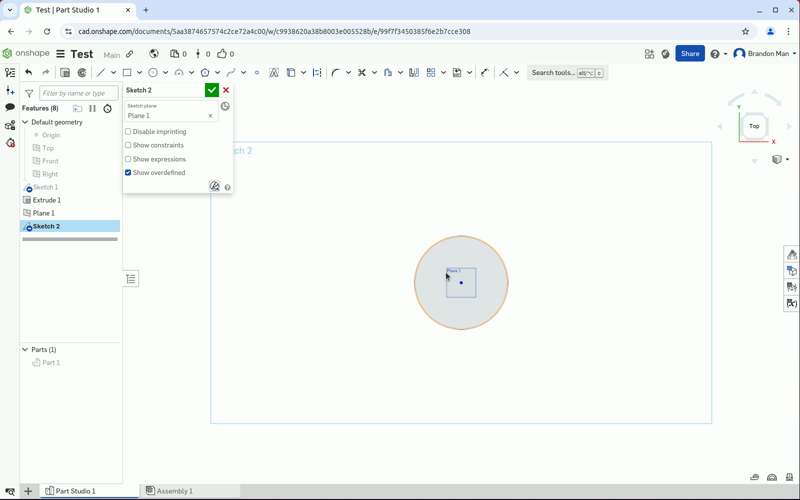
click(446, 272)
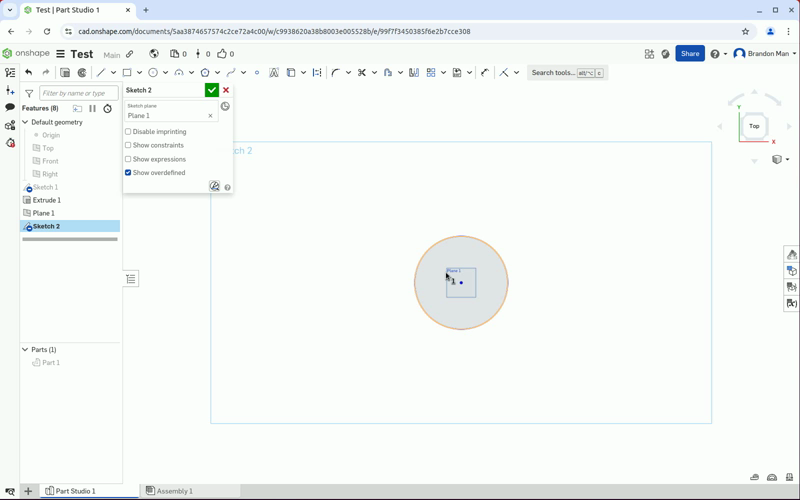
mouse_move(73, 352)
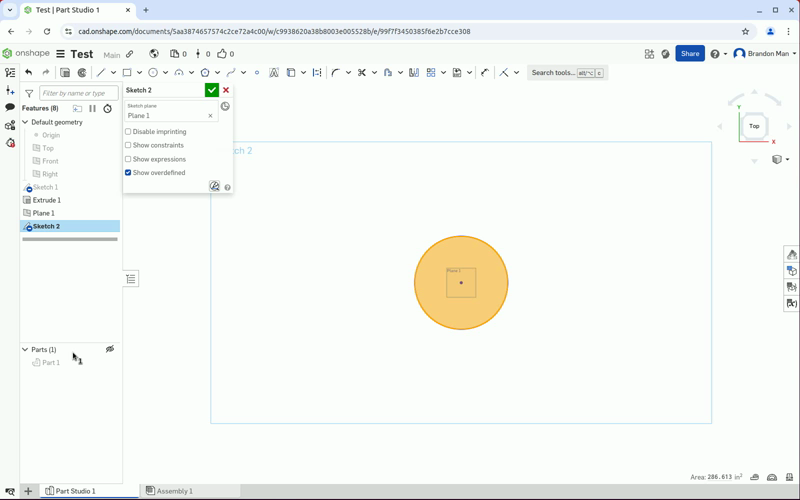
key(shift+y)
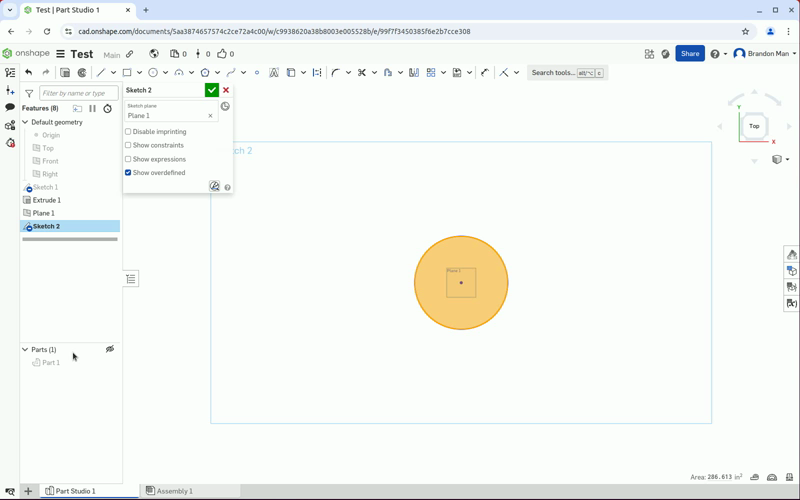
key(shift+e)
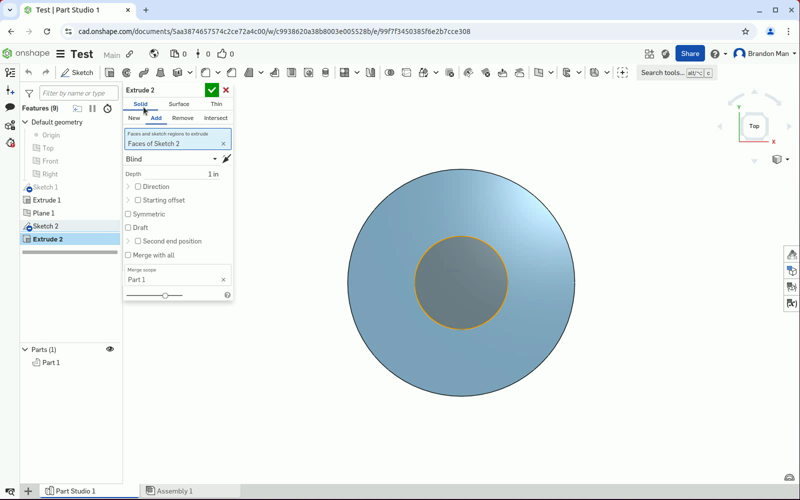
mouse_move(143, 106)
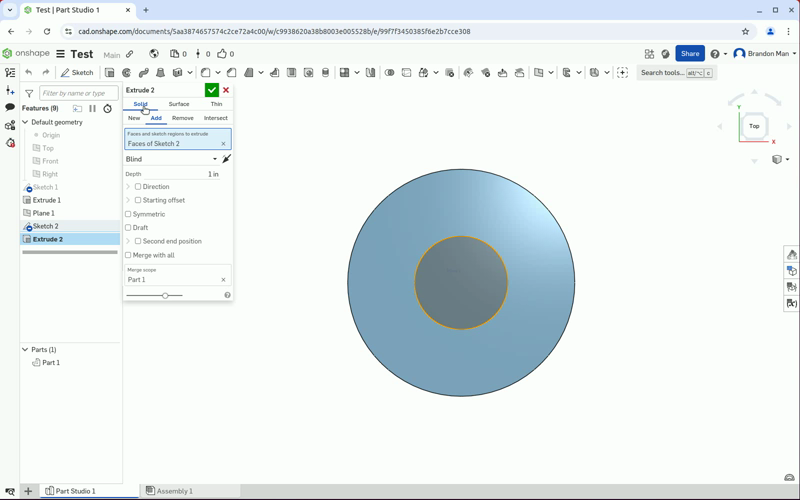
click(143, 106)
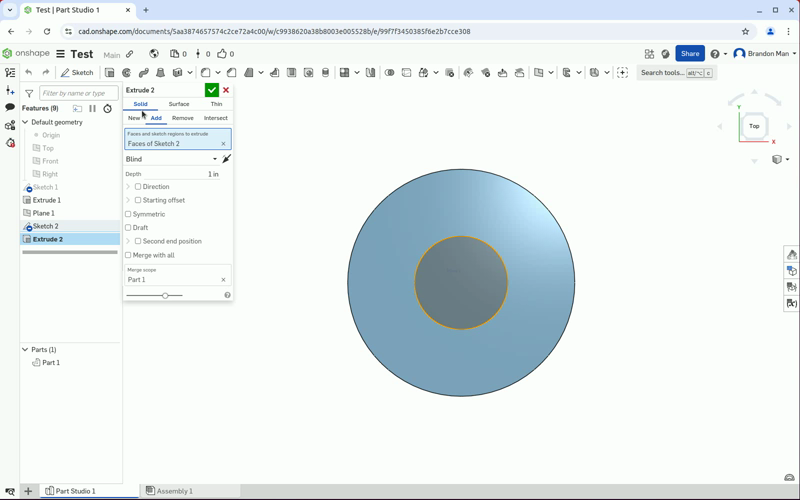
mouse_move(137, 120)
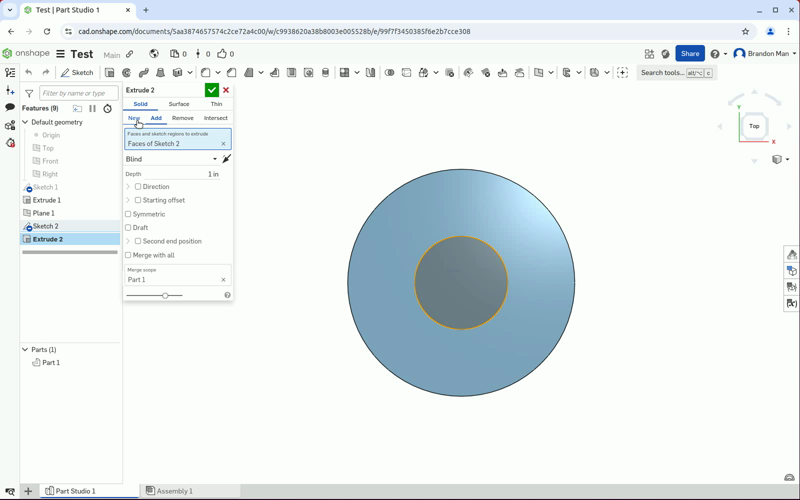
click(137, 120)
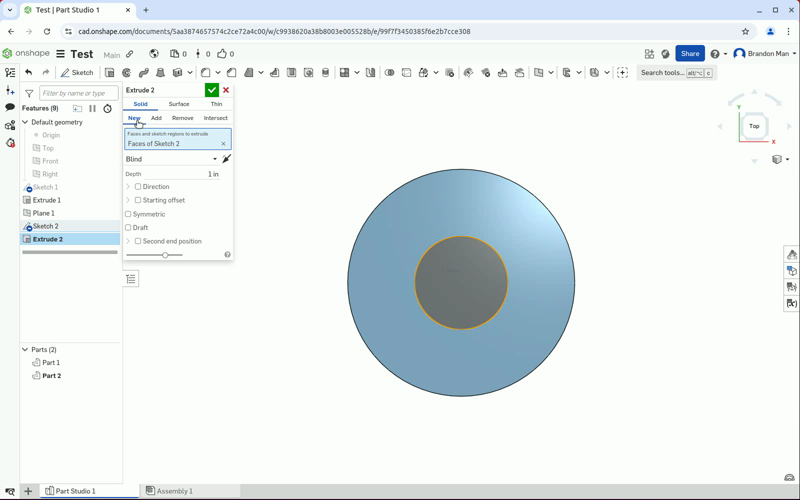
key(tab, 4)
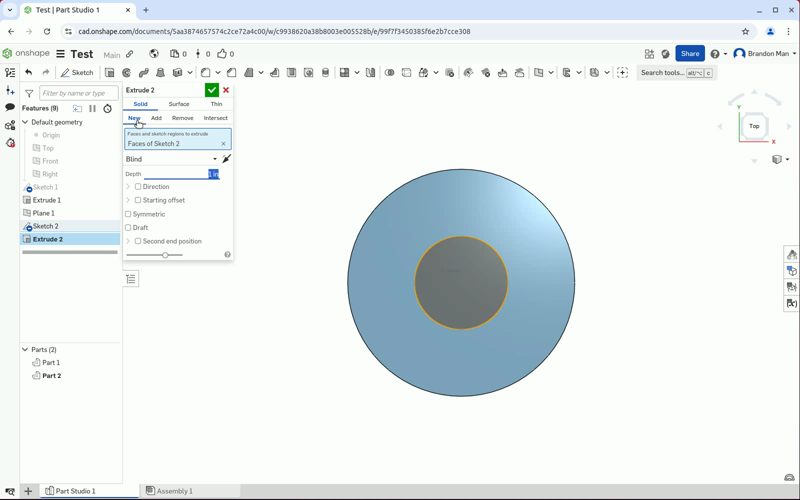
text(12.276)
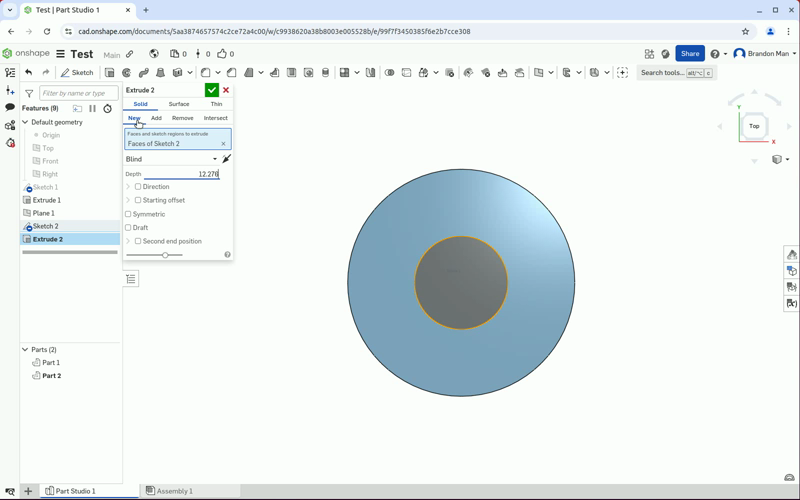
key(enter)
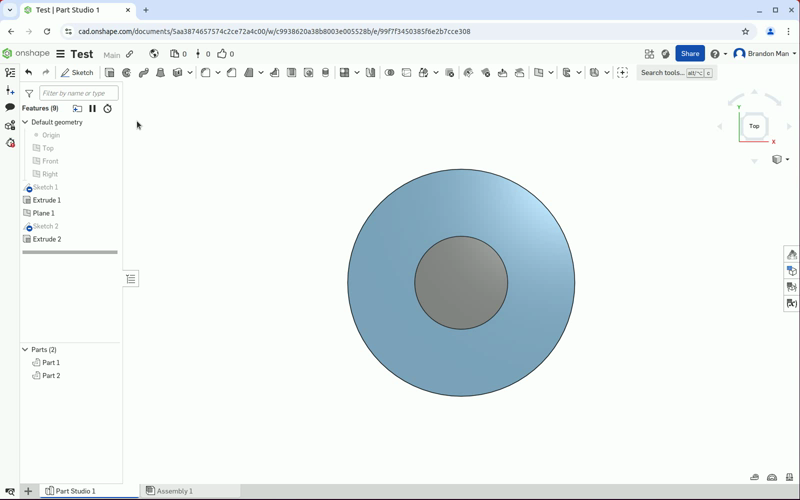
key(shift+h)
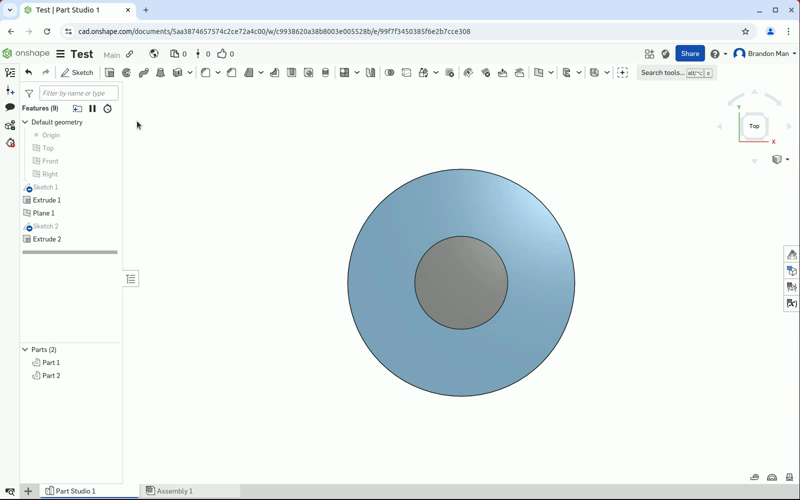
key(shift+h)
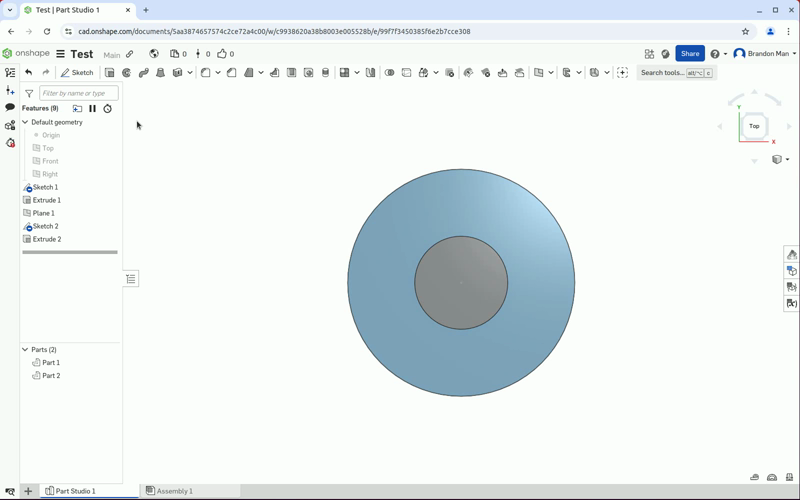
key(shift+7)
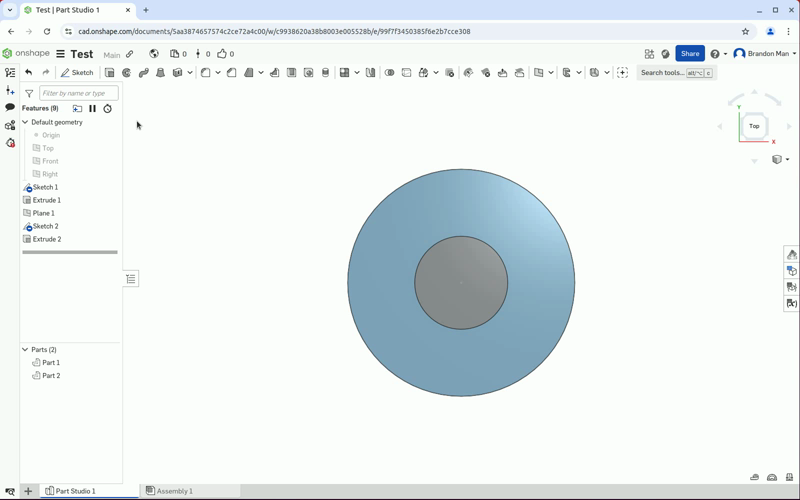
key(up, 3)
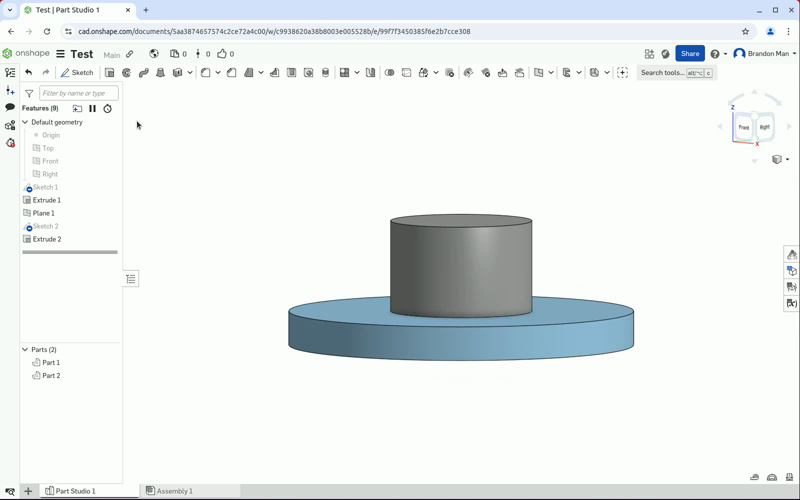
key(left, 3)
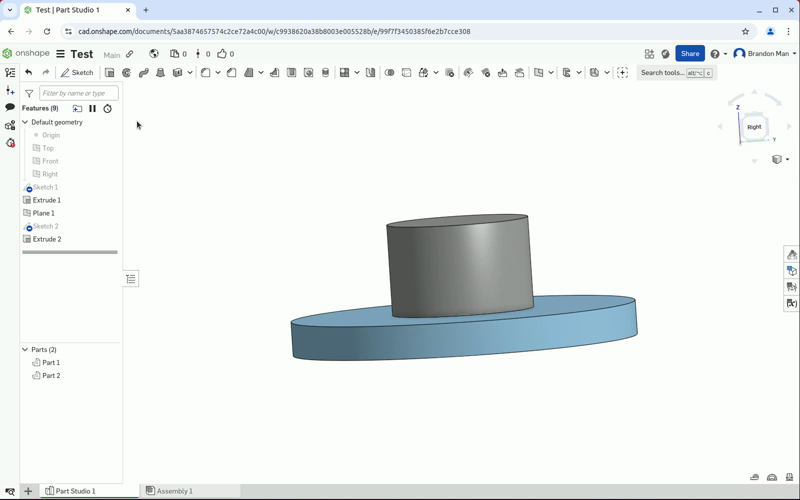
key(right, 3)
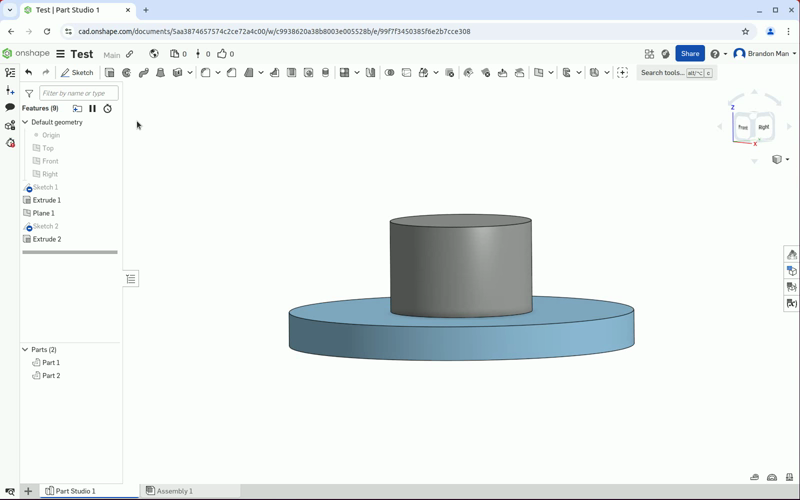
key(down, 3)
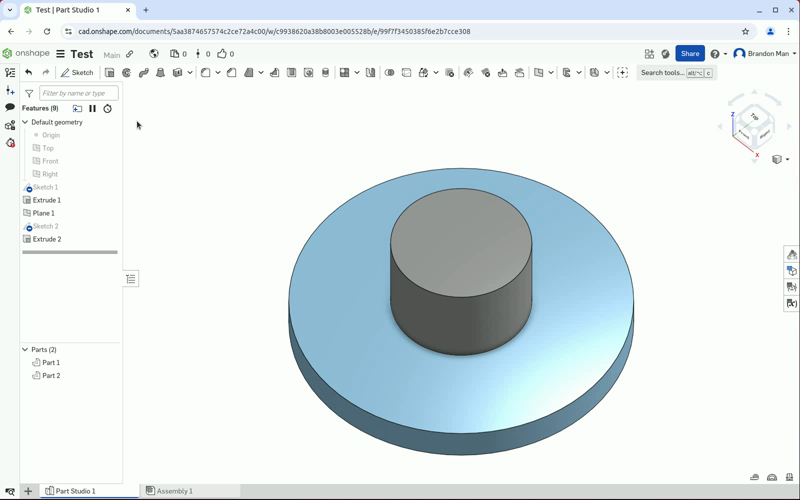
mouse_move(73, 189)
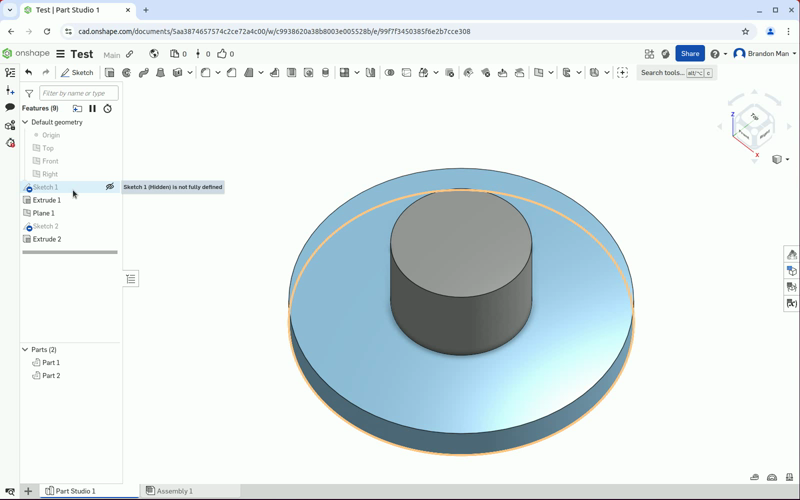
click(73, 189)